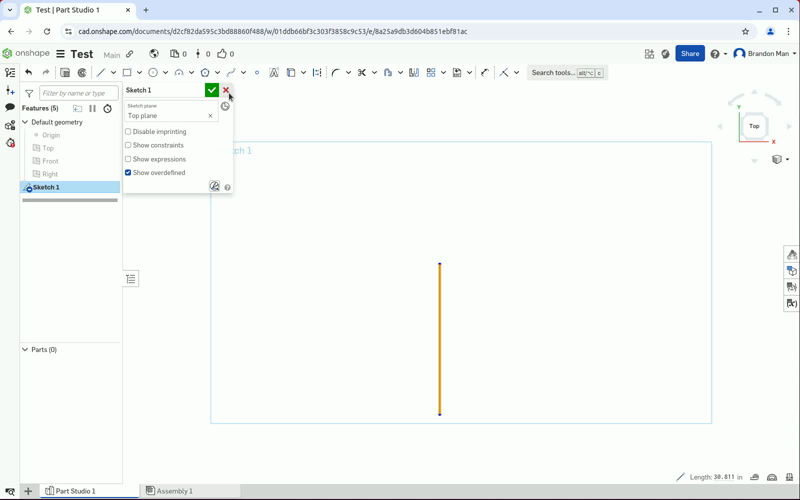
key(shift+h)
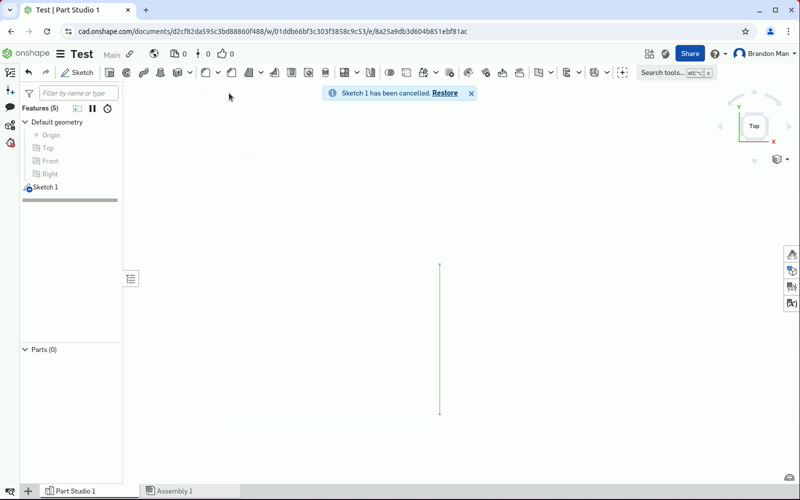
key(shift+s)
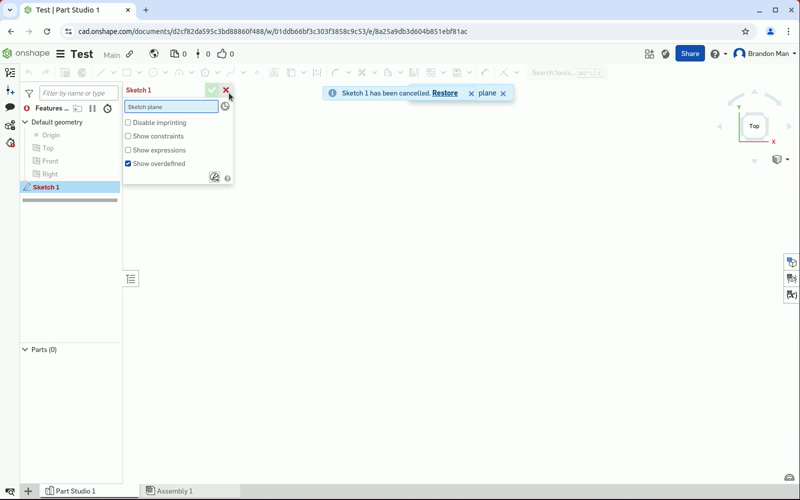
mouse_move(73, 150)
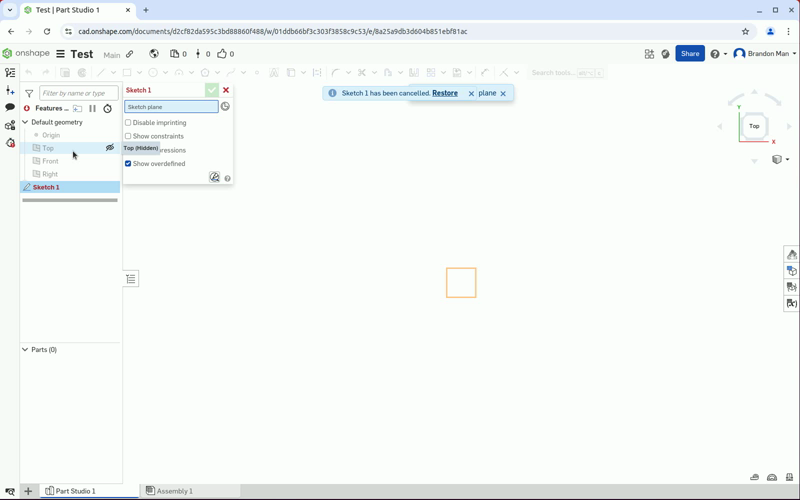
click(73, 150)
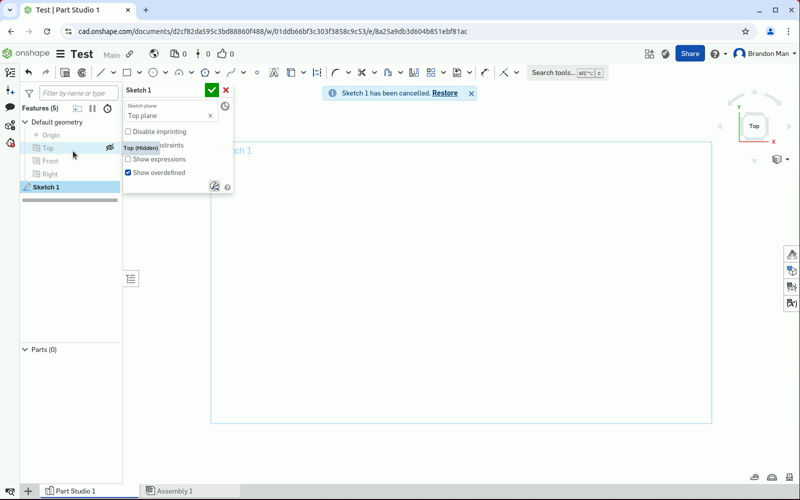
mouse_move(73, 352)
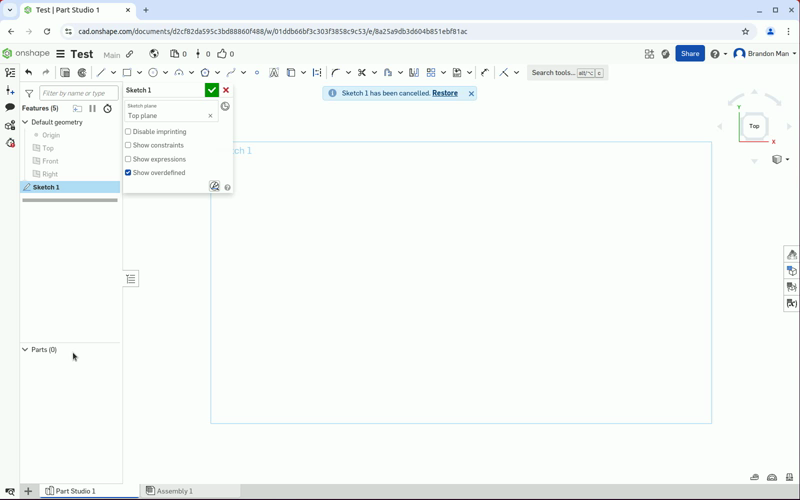
key(y)
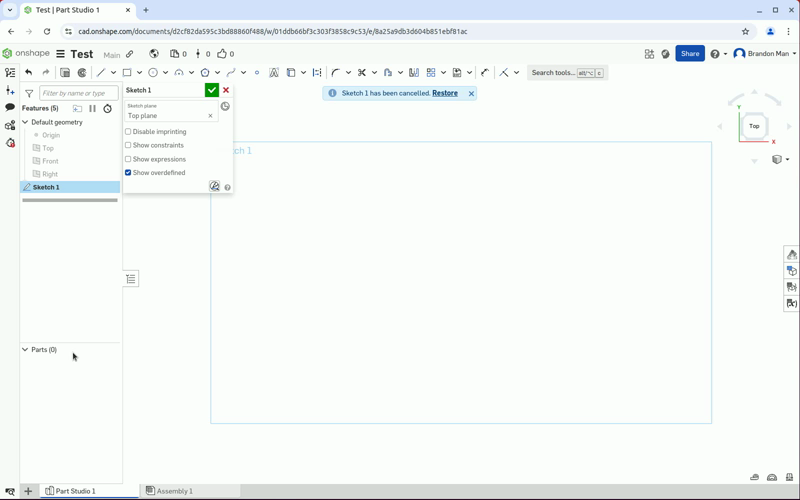
key(c)
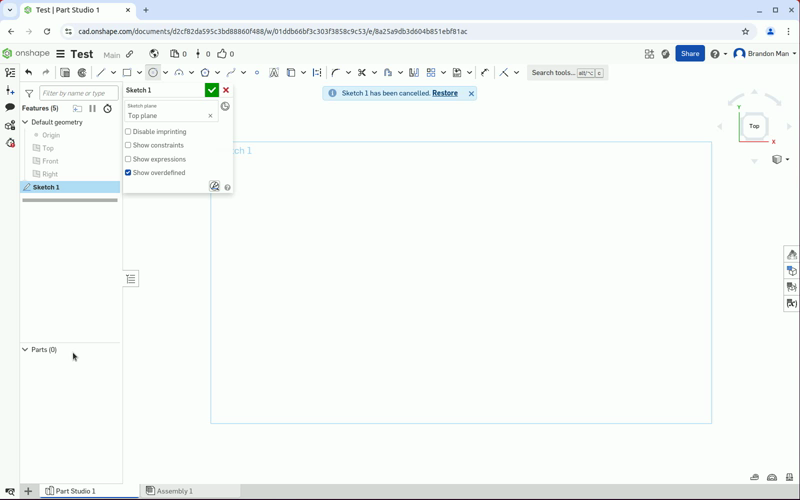
key_down(shift)
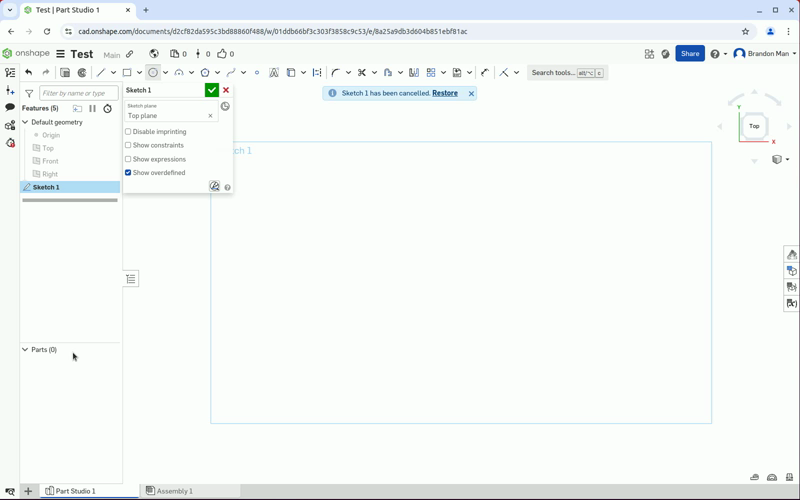
mouse_move(461, 282)
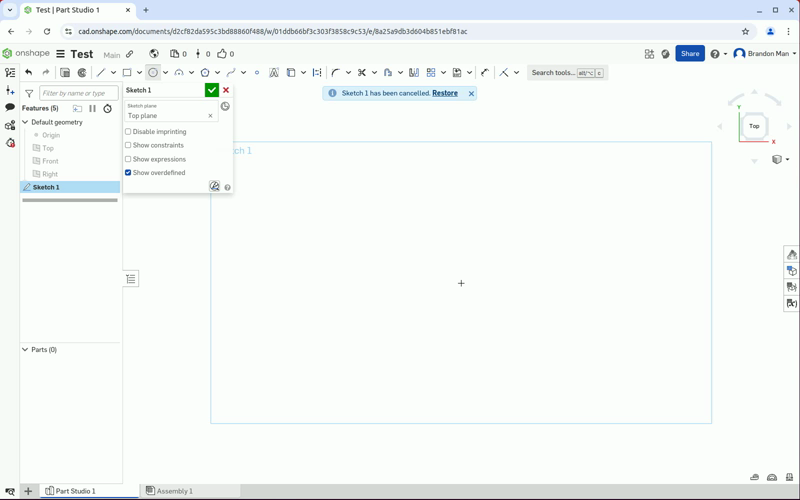
click(461, 282)
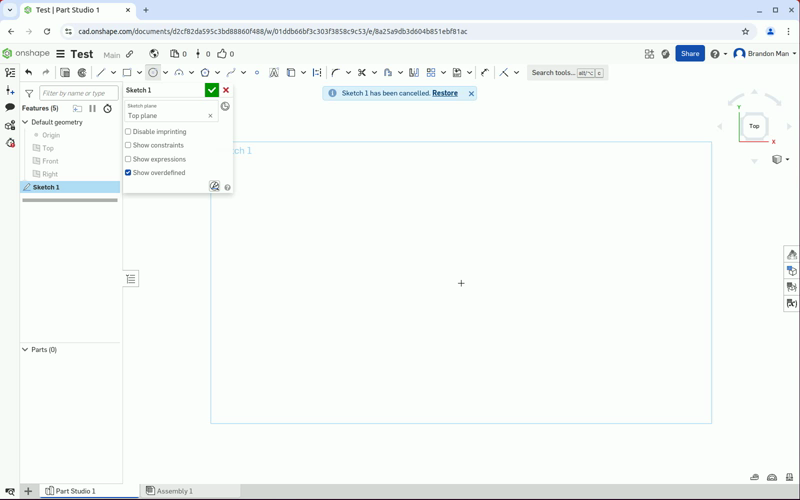
key_up(shift)
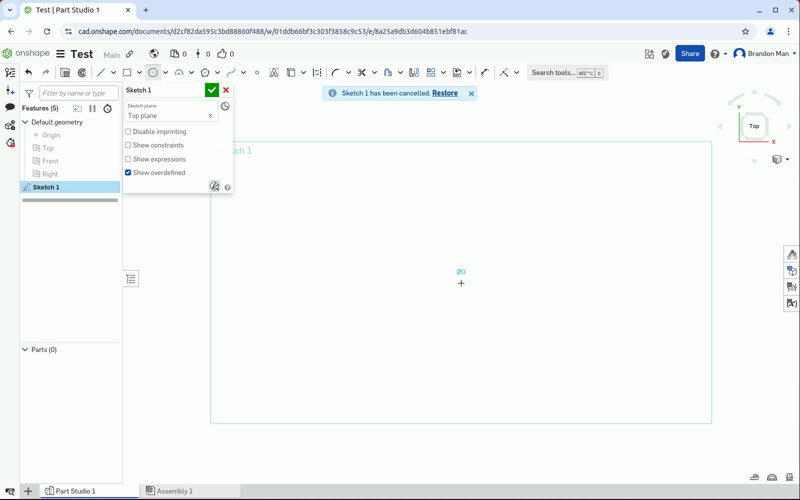
mouse_move(574, 282)
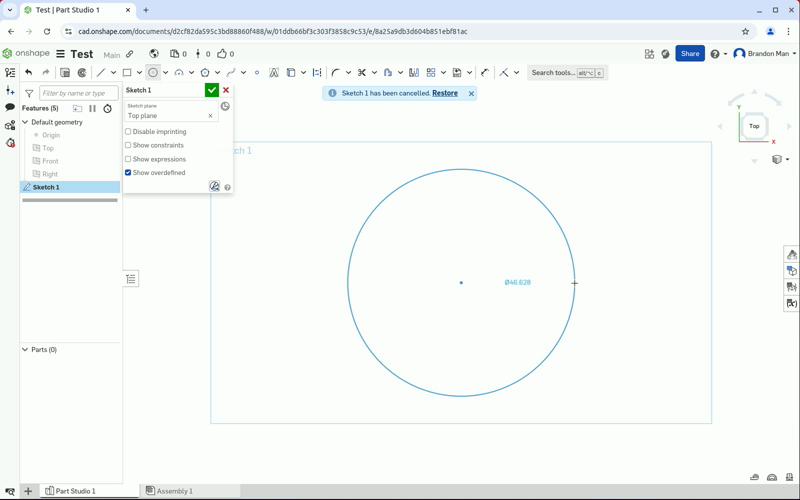
click(574, 282)
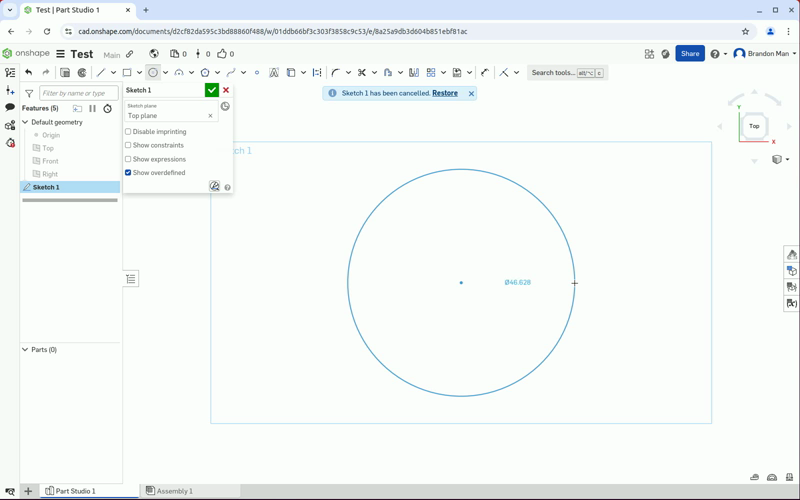
key(esc)
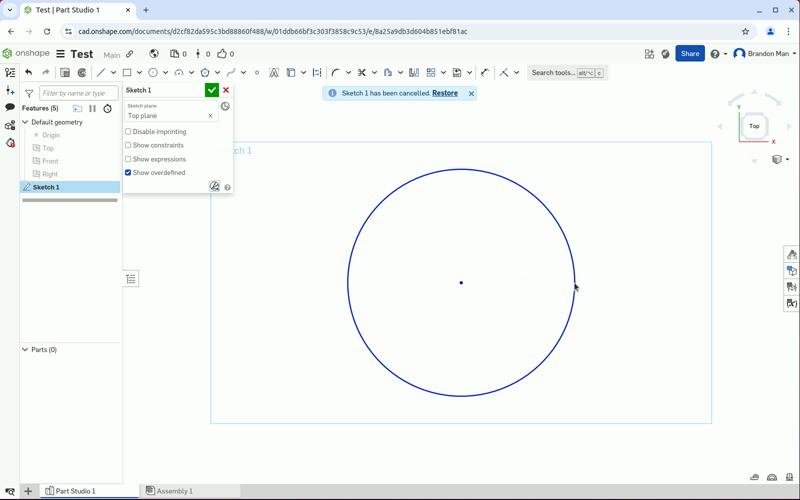
key(c)
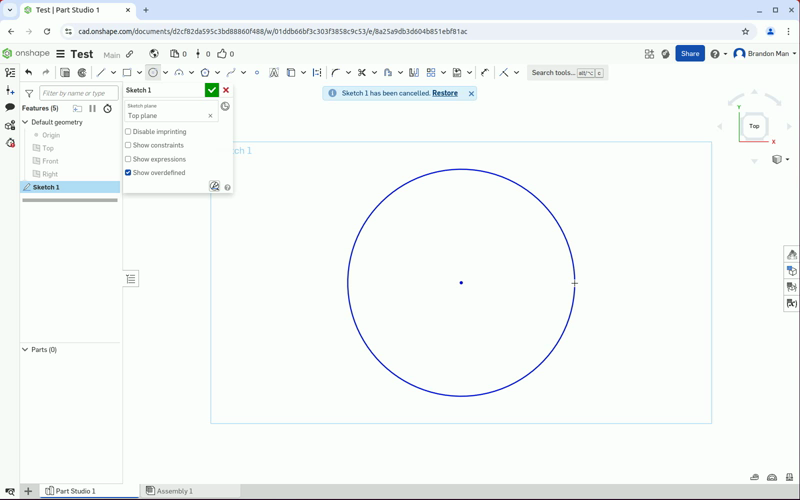
key_down(shift)
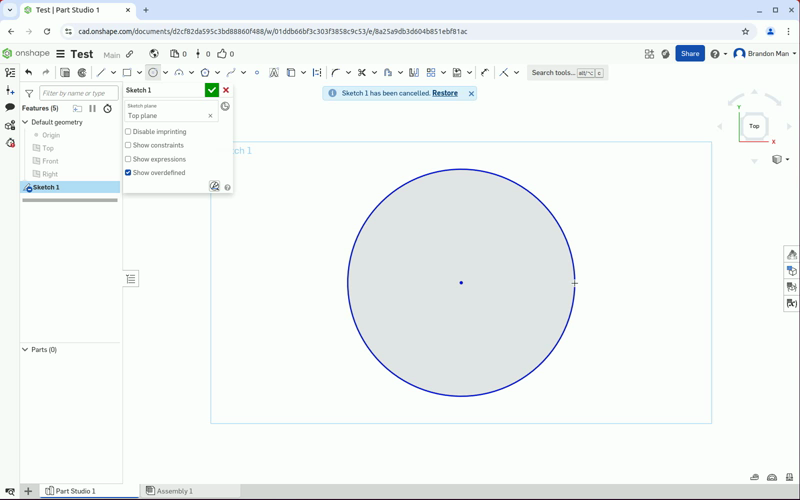
mouse_move(461, 282)
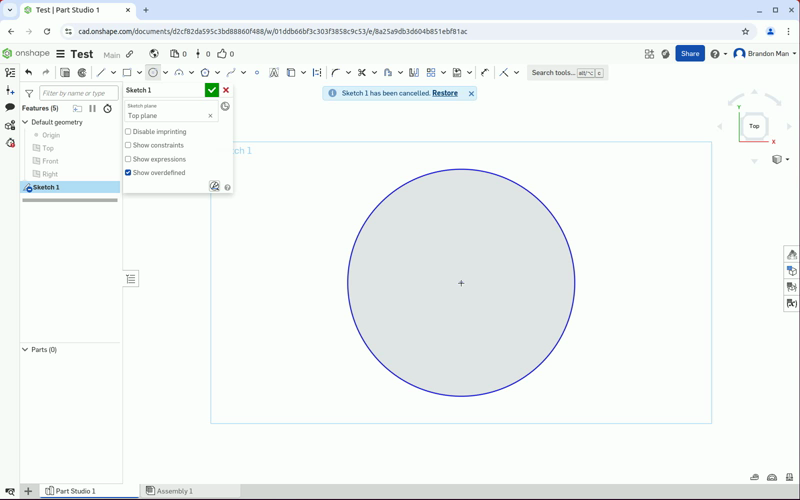
click(461, 282)
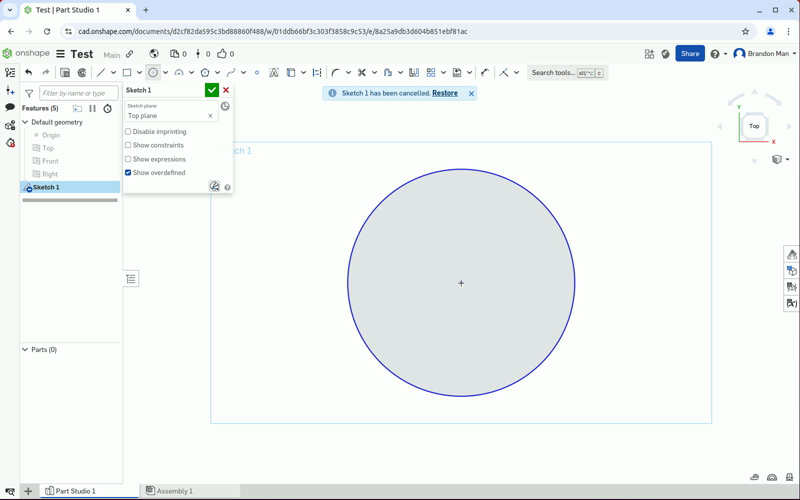
key_up(shift)
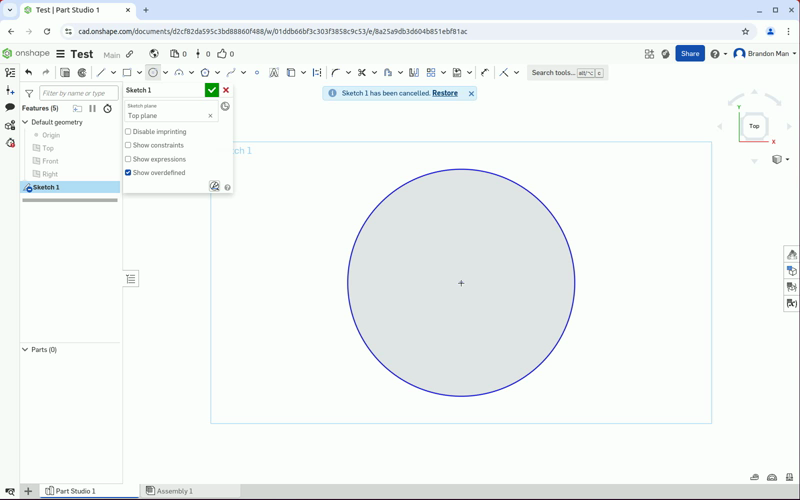
mouse_move(553, 282)
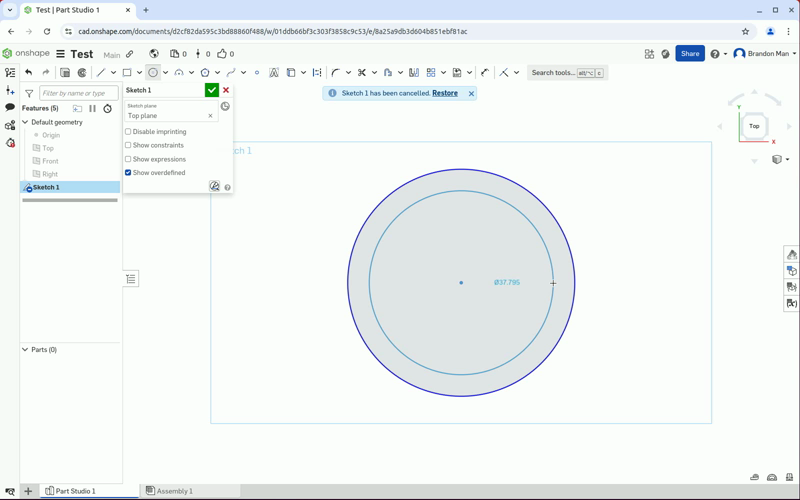
click(553, 282)
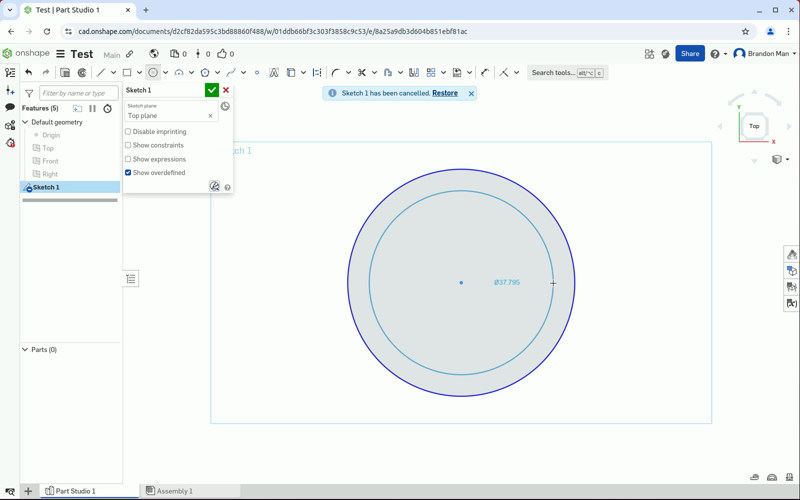
key(esc)
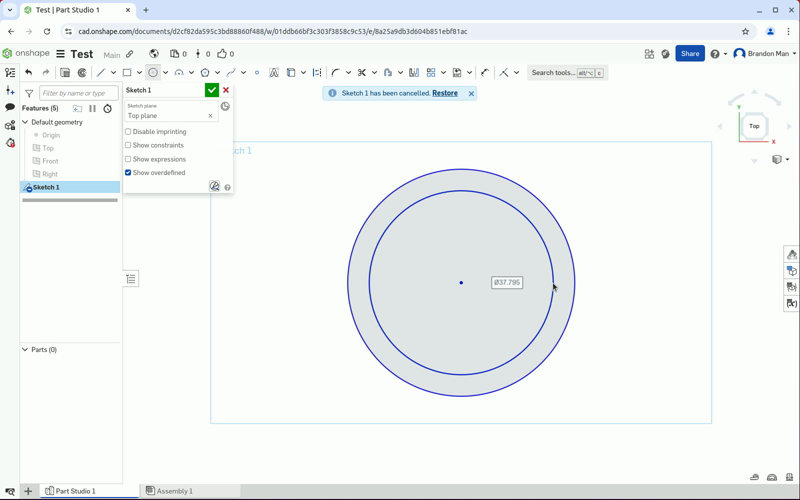
mouse_move(363, 254)
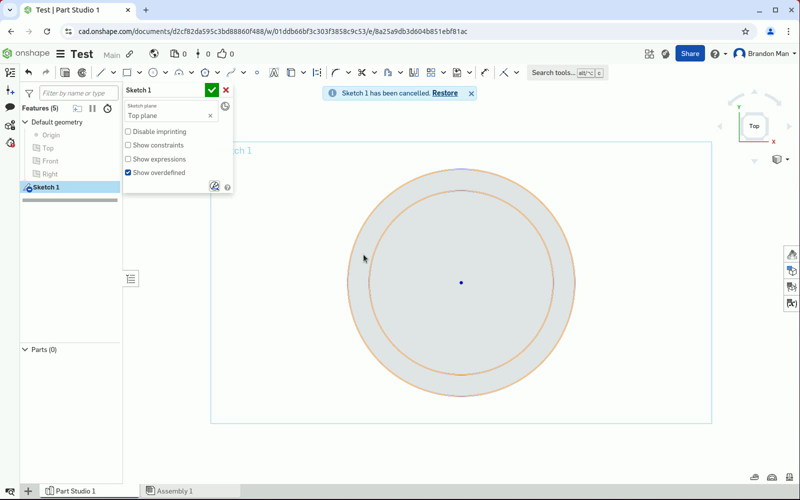
click(363, 254)
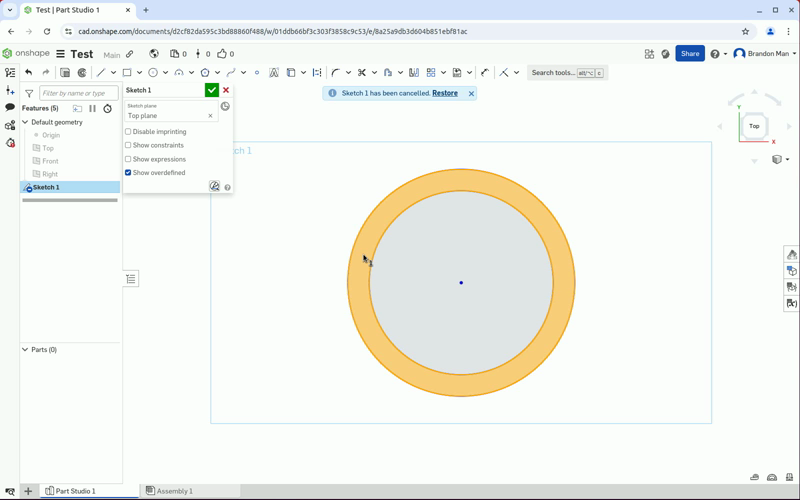
mouse_move(73, 352)
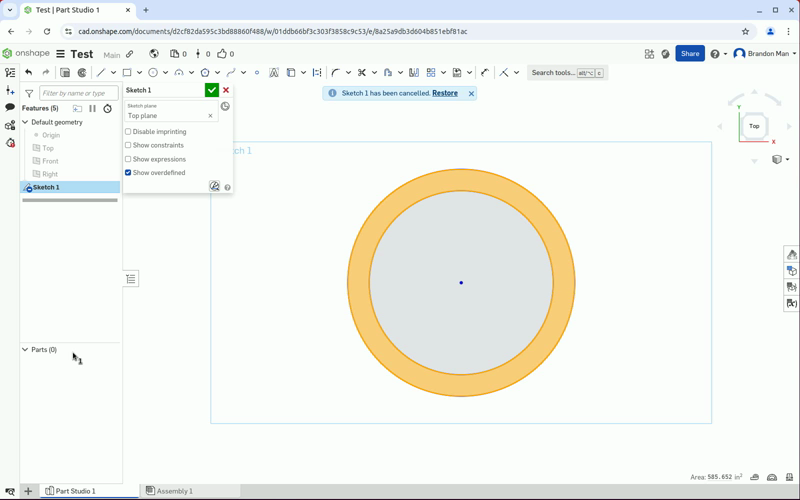
key(shift+y)
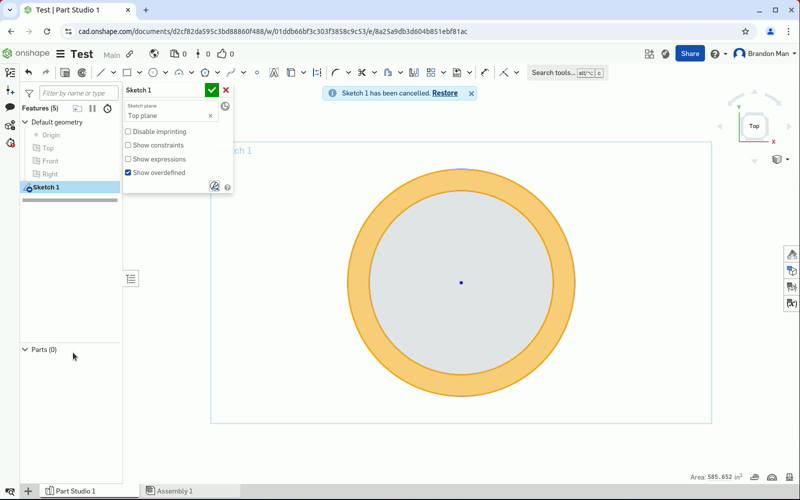
key(shift+e)
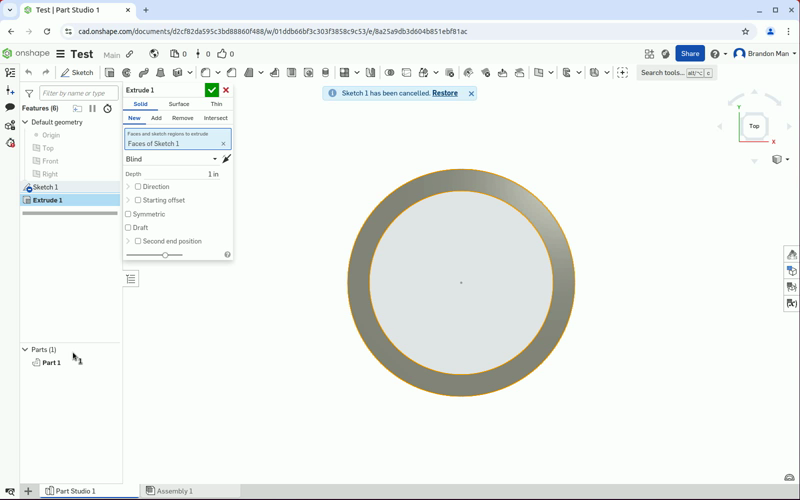
mouse_move(143, 106)
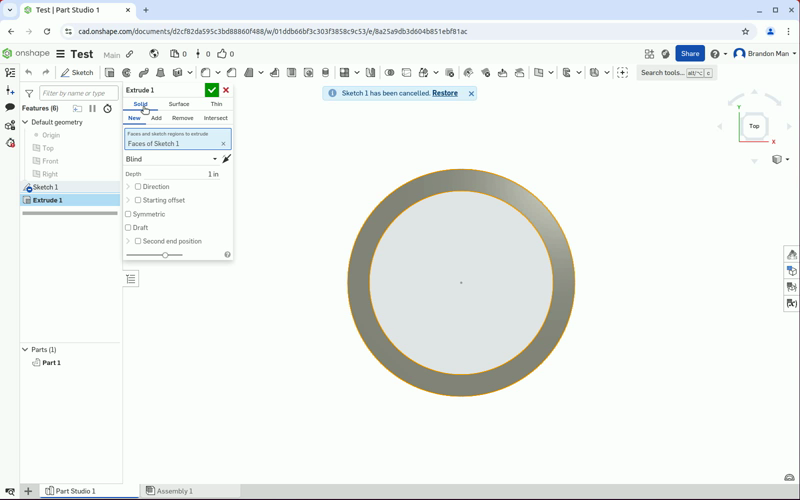
click(143, 106)
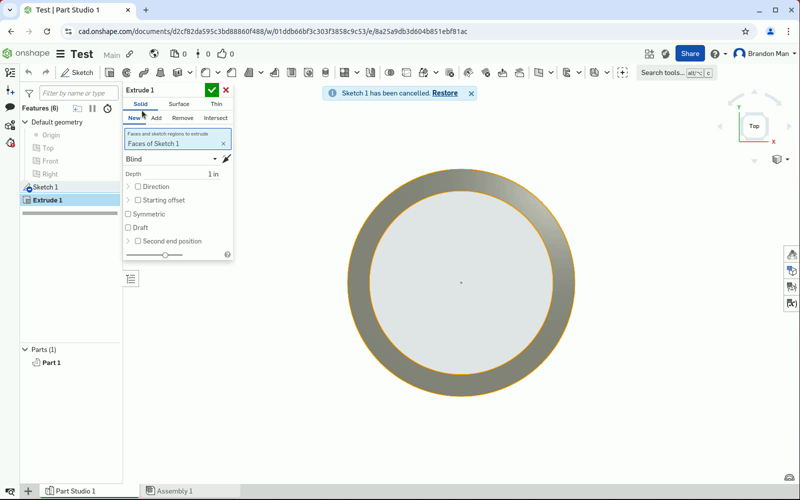
mouse_move(137, 120)
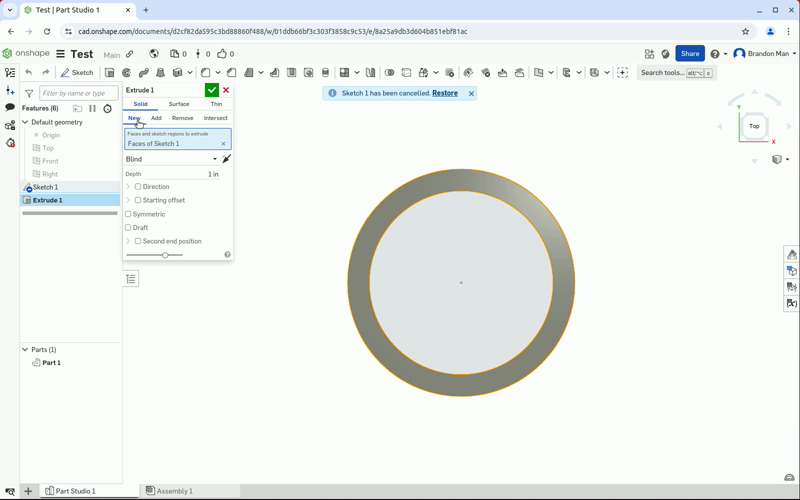
click(137, 120)
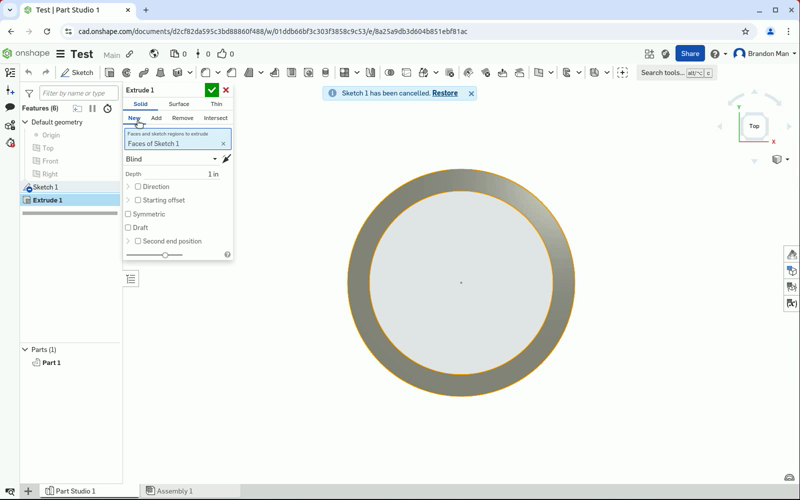
key(tab, 4)
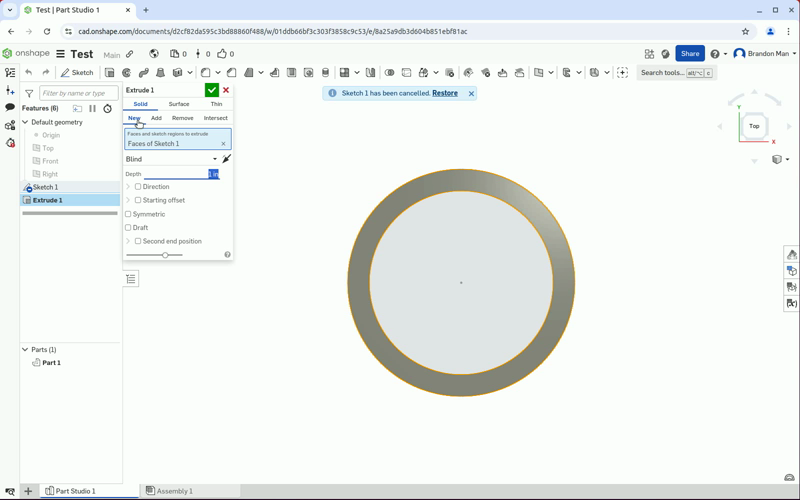
text(6.74)
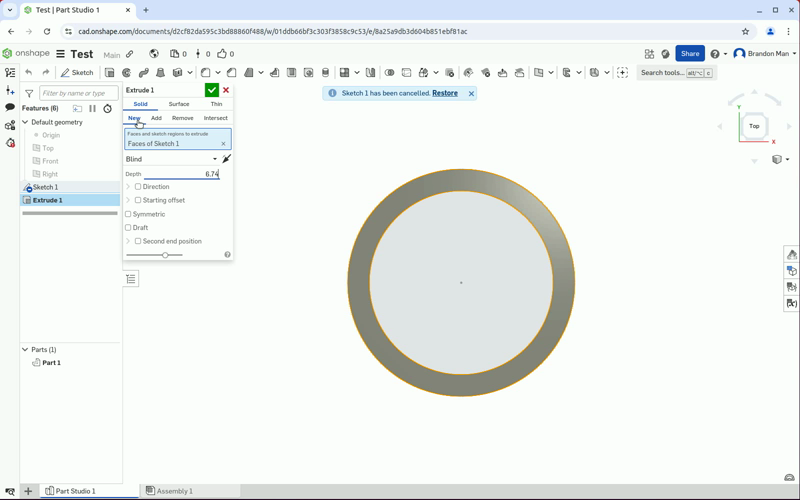
key(enter)
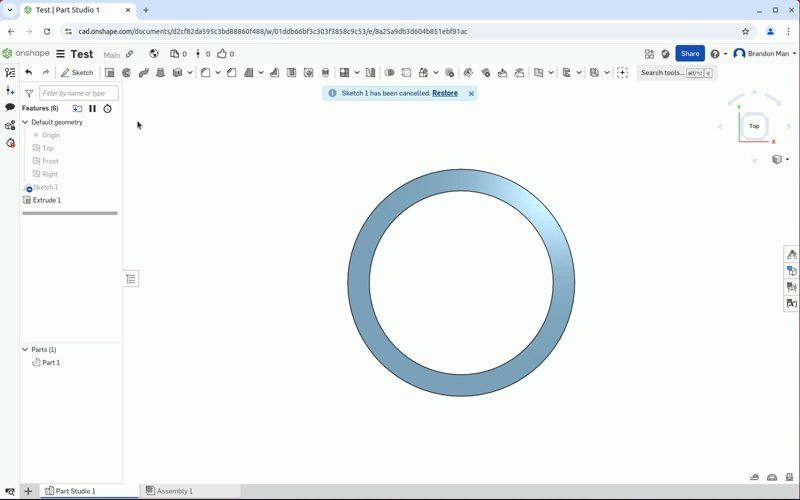
key(shift+h)
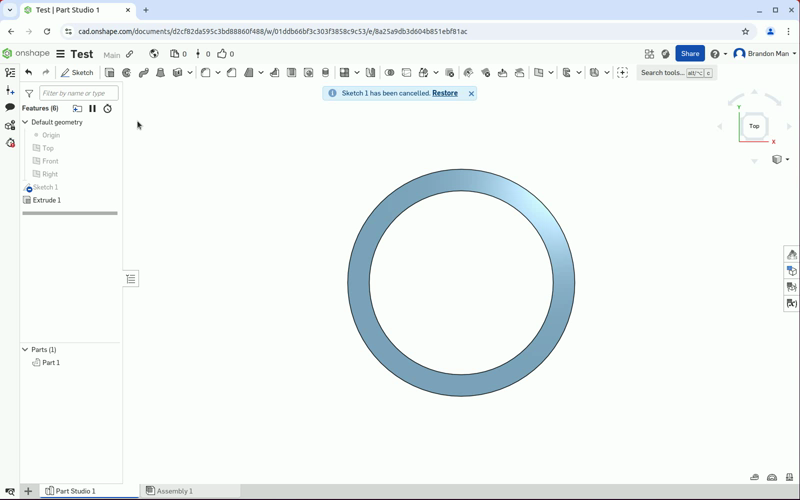
key(shift+h)
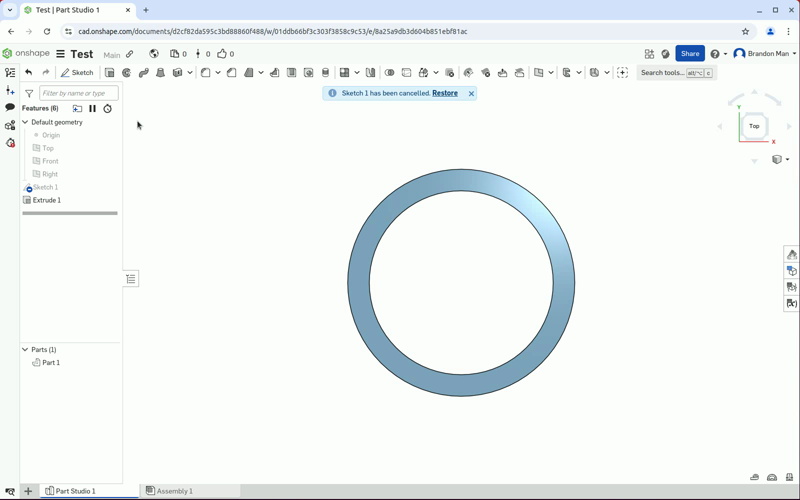
mouse_move(73, 189)
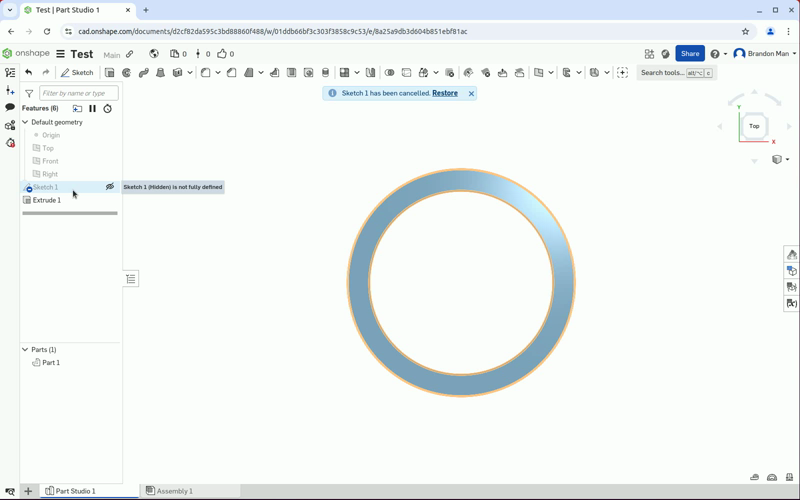
click(73, 189)
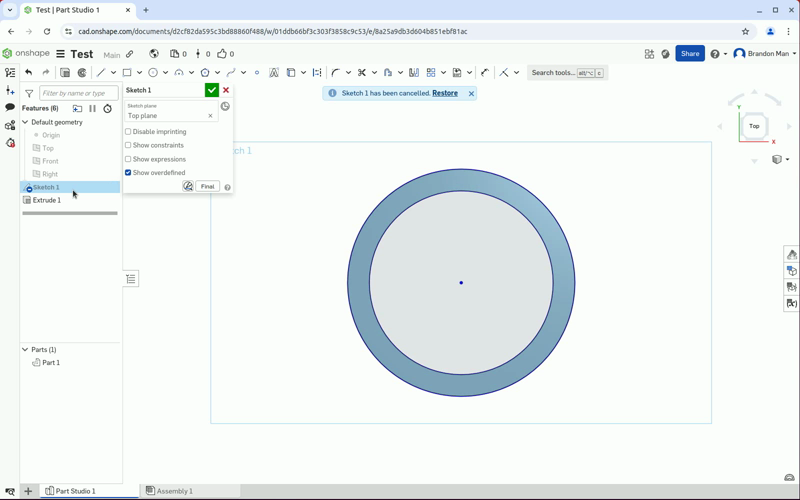
mouse_move(229, 92)
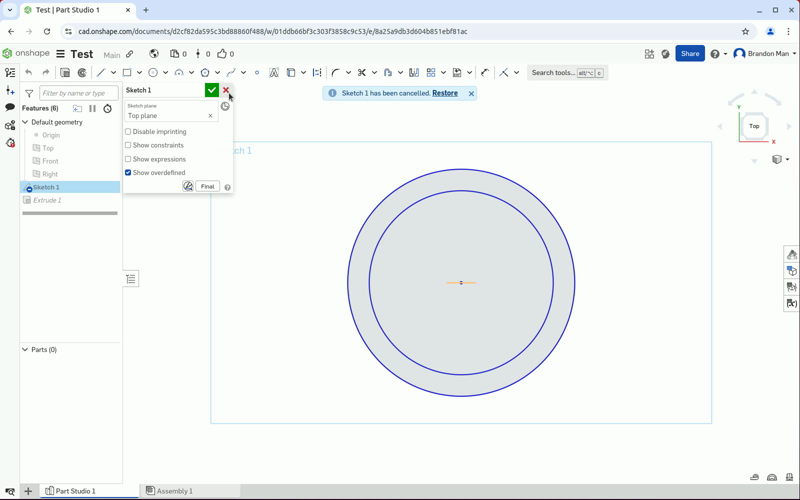
click(229, 92)
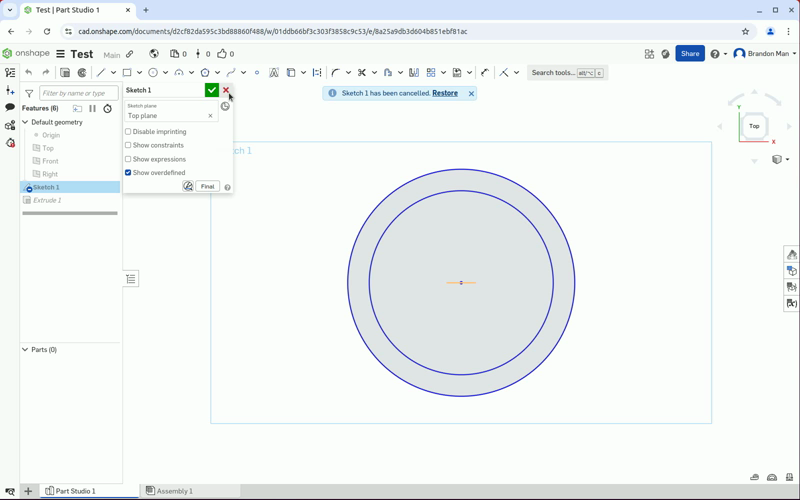
key(shift+s)
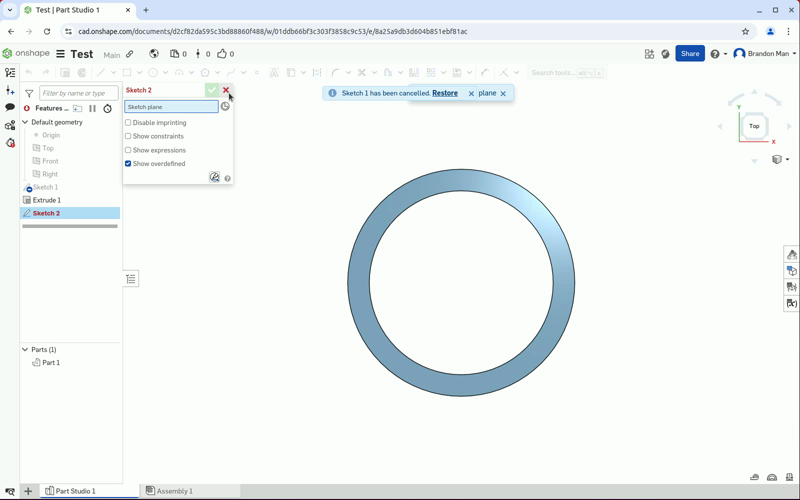
mouse_move(73, 150)
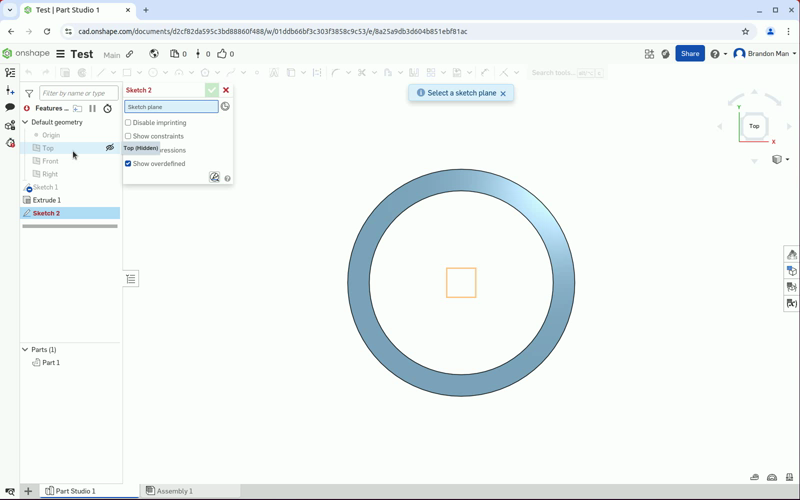
click(73, 150)
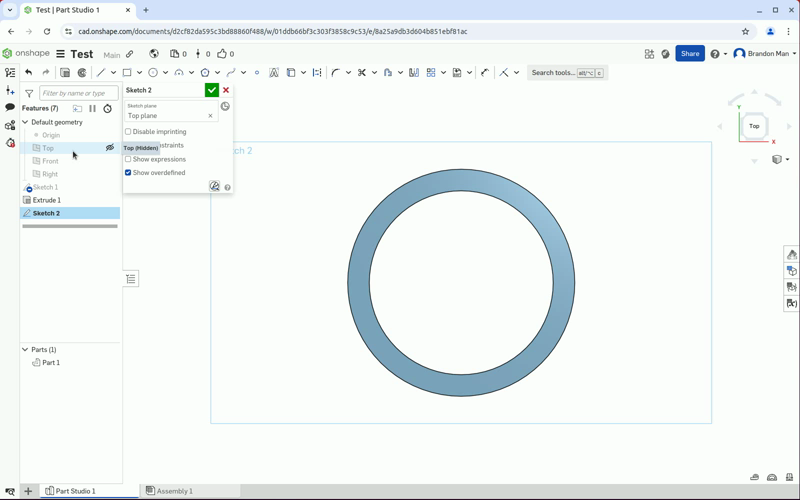
mouse_move(73, 352)
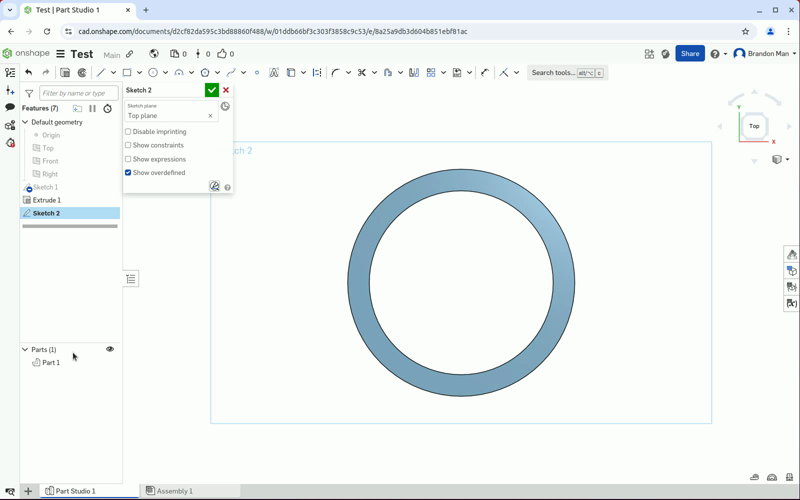
key(y)
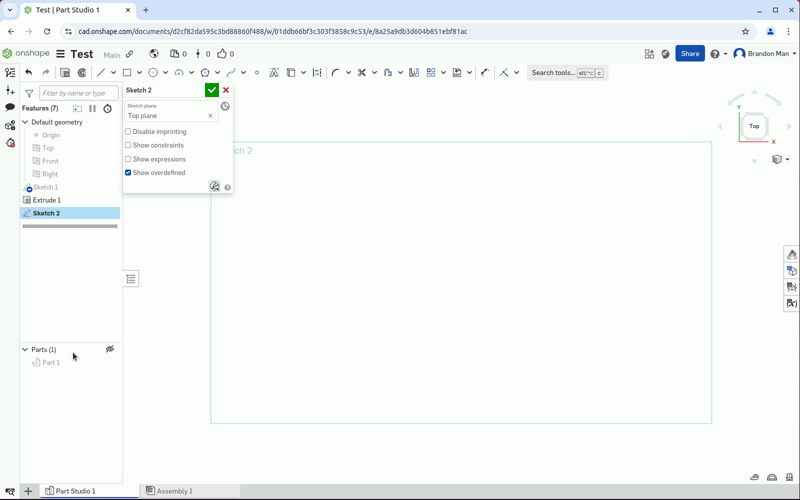
key(c)
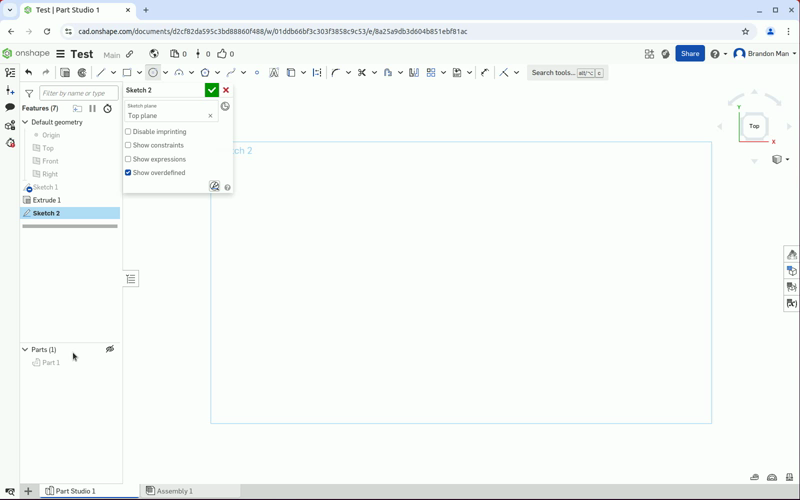
key_down(shift)
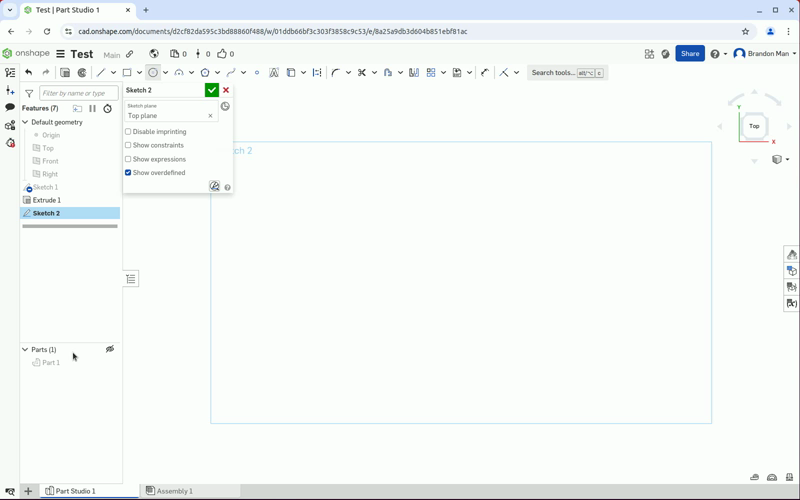
mouse_move(461, 282)
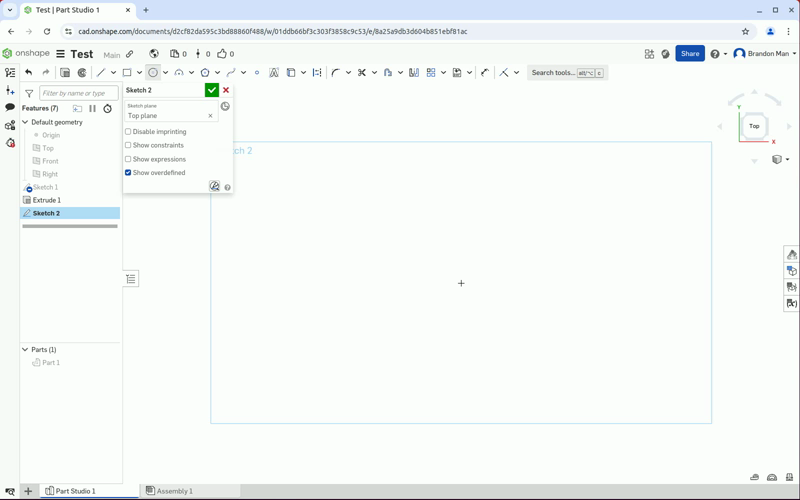
click(461, 282)
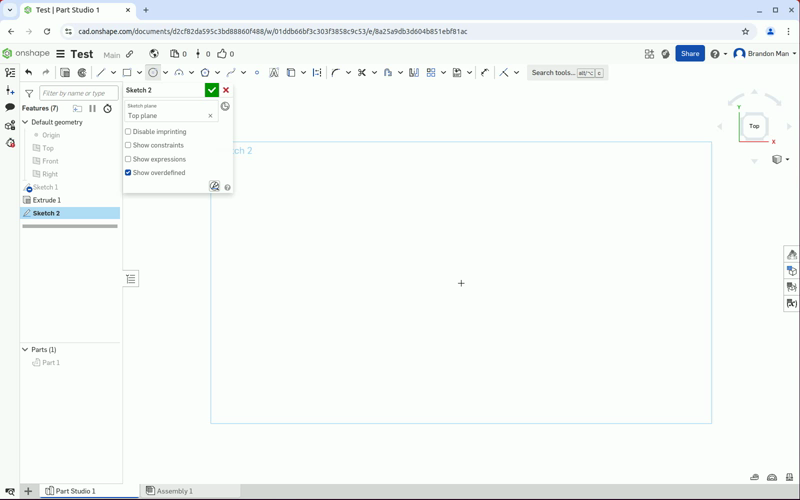
key_up(shift)
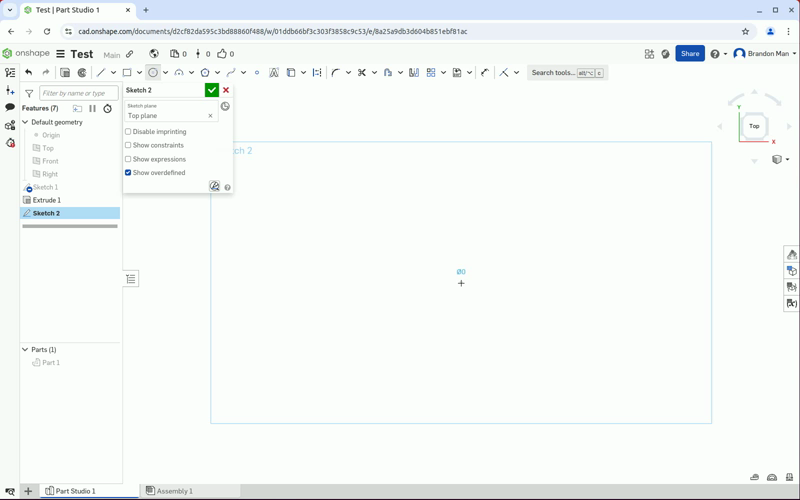
mouse_move(574, 282)
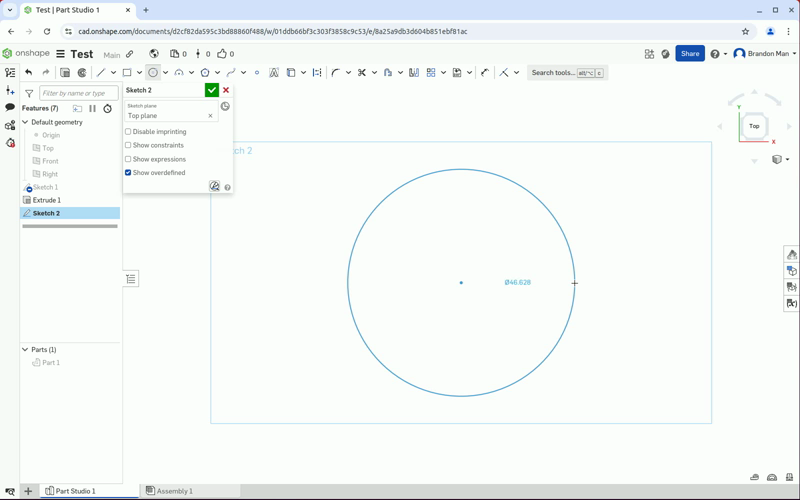
click(574, 282)
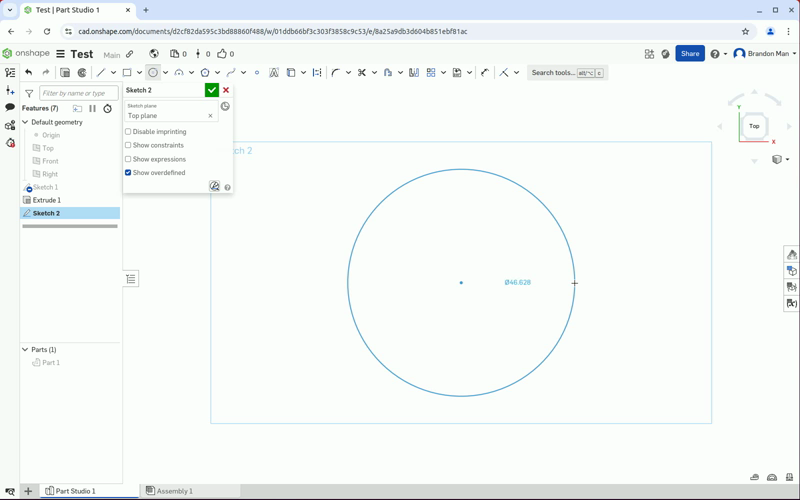
key(esc)
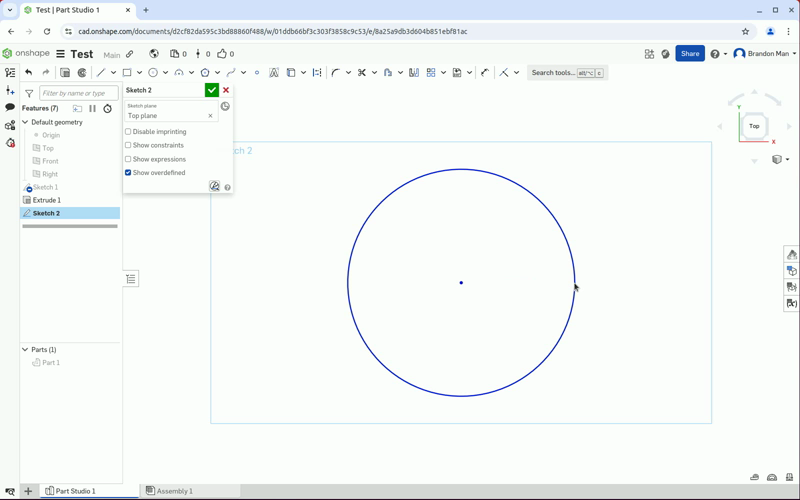
mouse_move(415, 346)
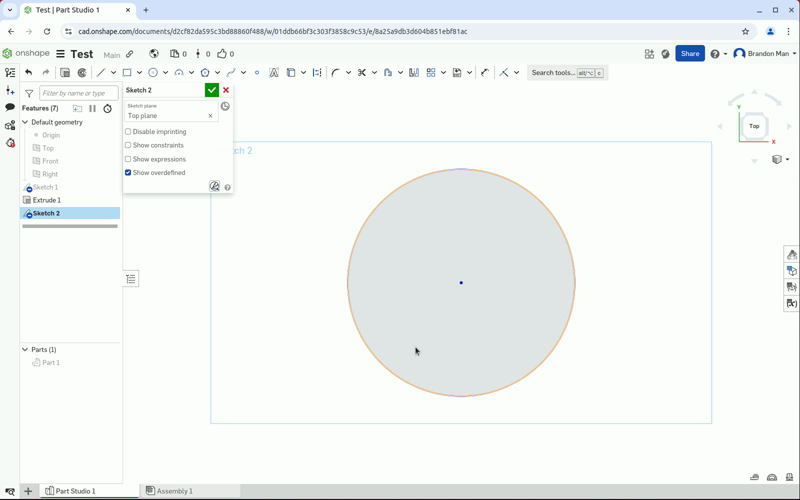
click(415, 346)
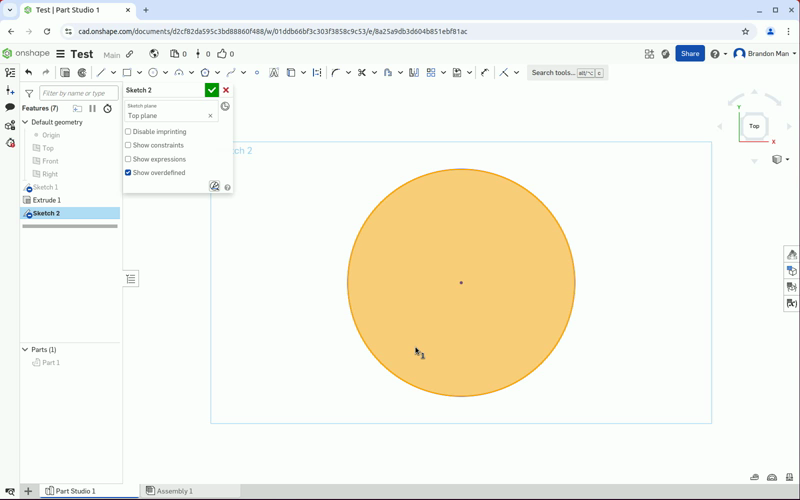
mouse_move(73, 352)
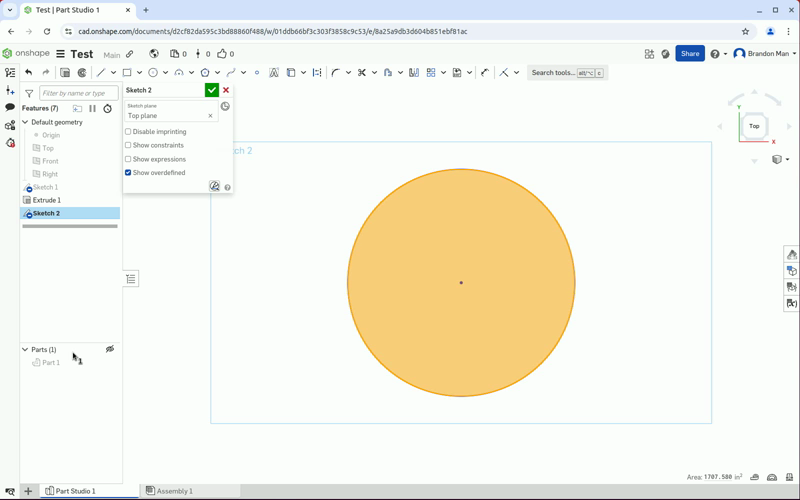
key(shift+y)
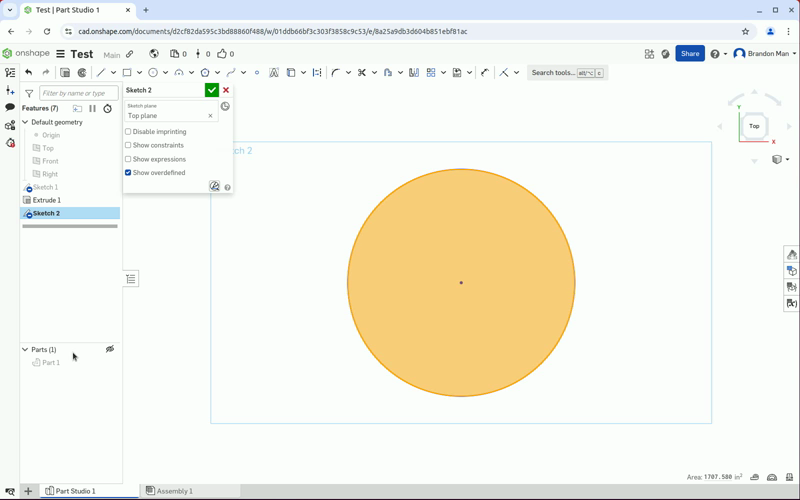
key(shift+e)
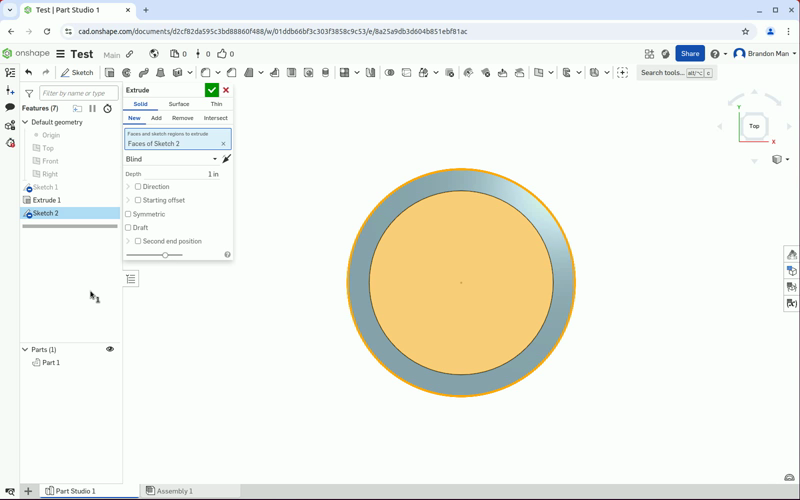
mouse_move(143, 106)
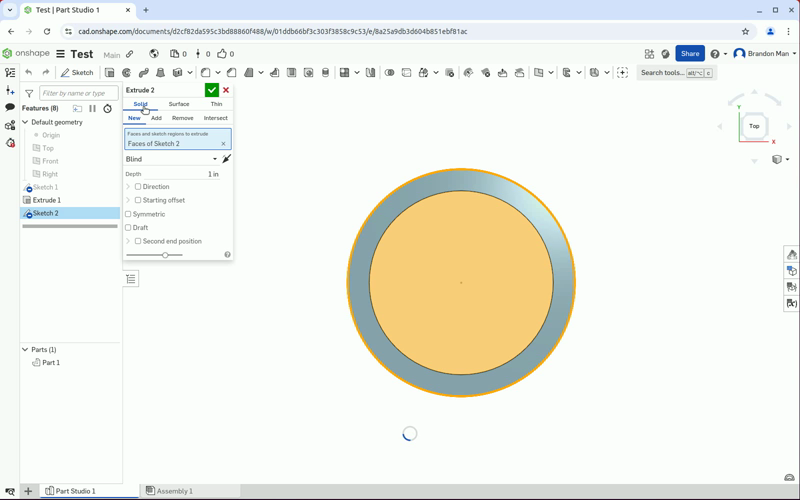
click(143, 106)
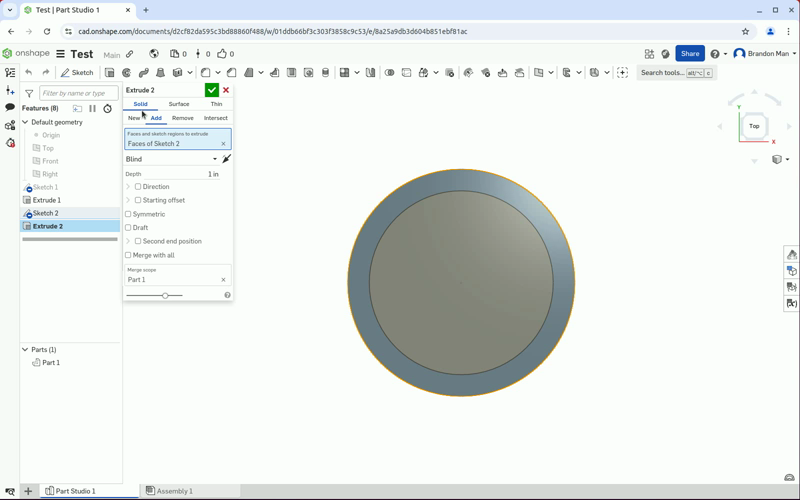
mouse_move(137, 120)
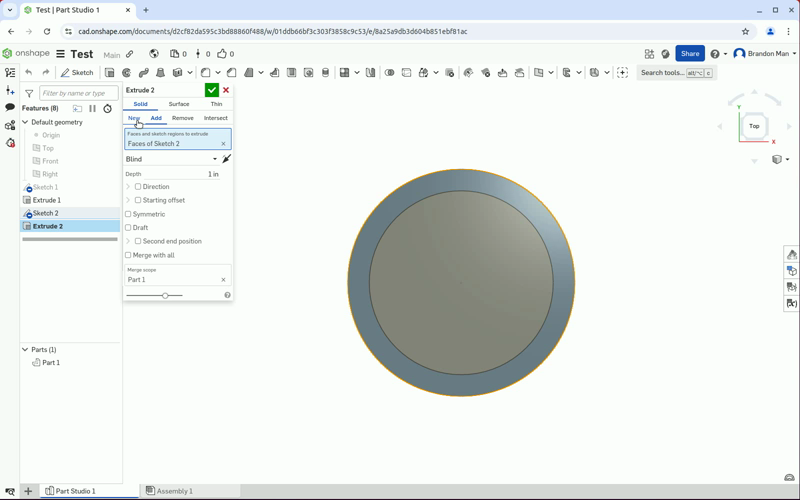
click(137, 120)
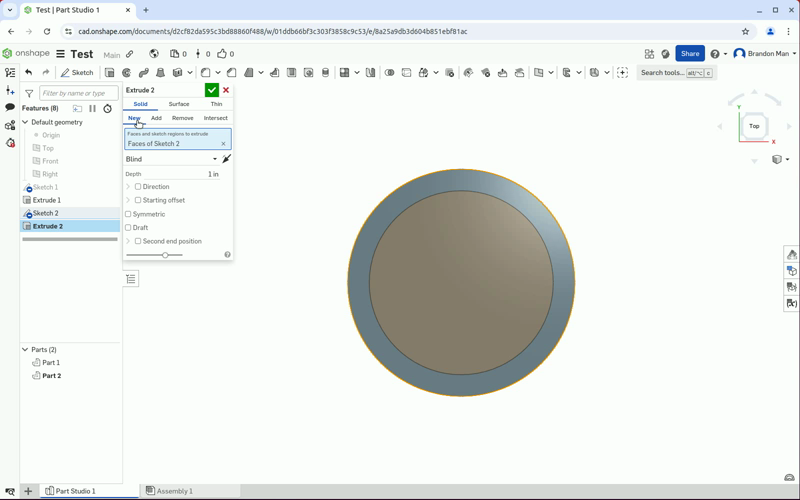
key(tab, 4)
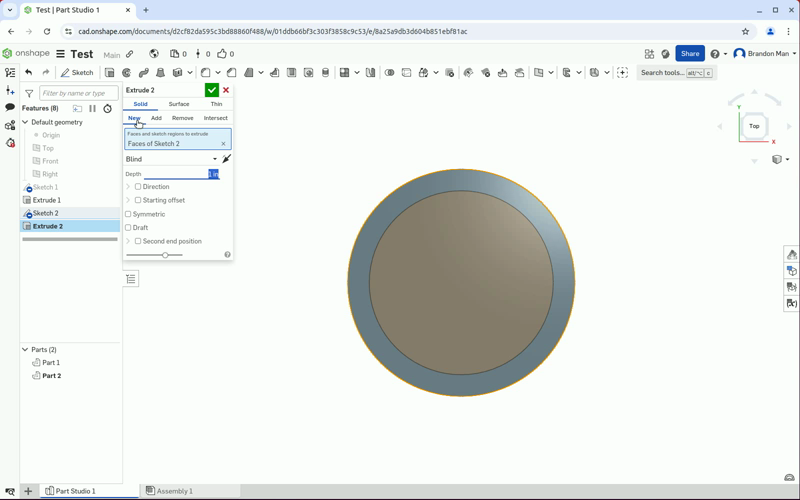
text(1.204)
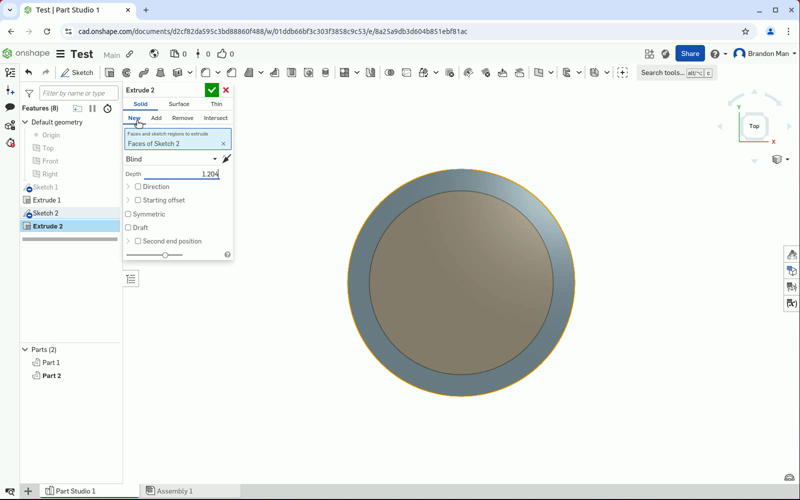
key(enter)
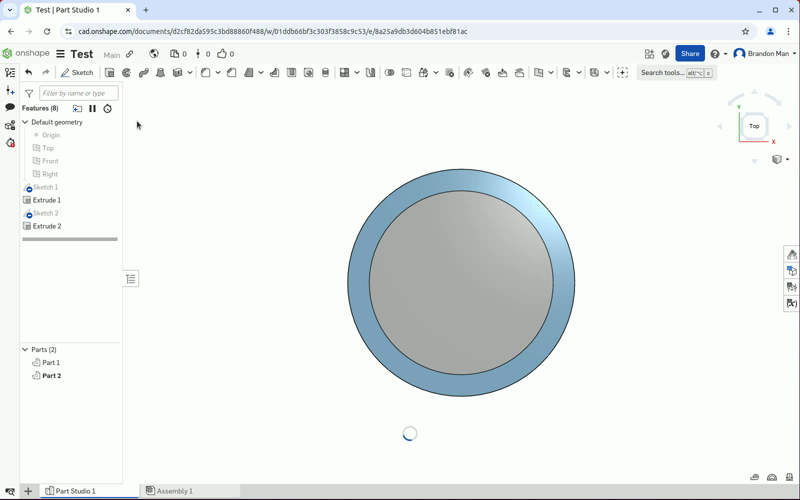
key(shift+h)
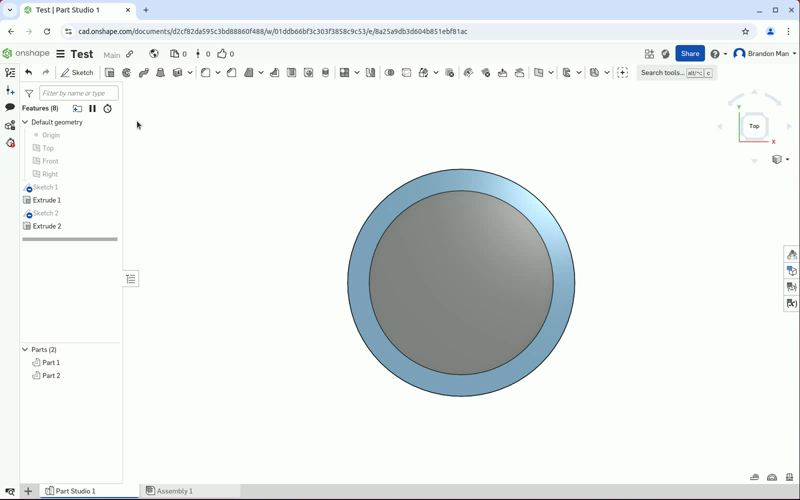
key(shift+h)
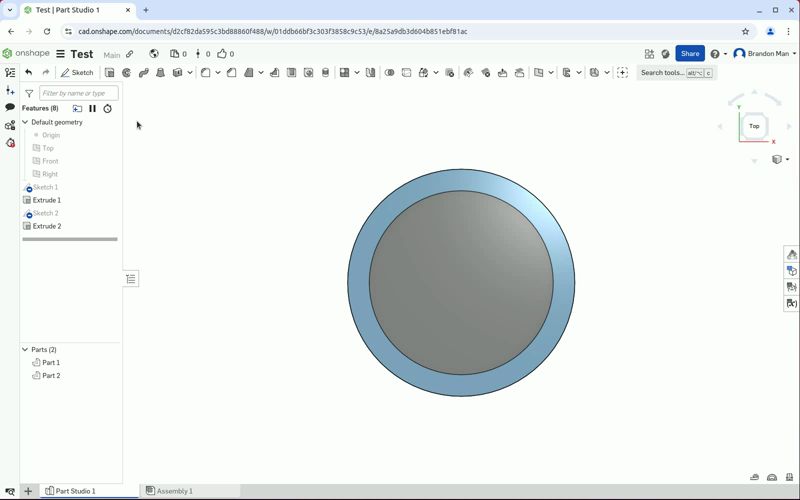
key(shift+7)
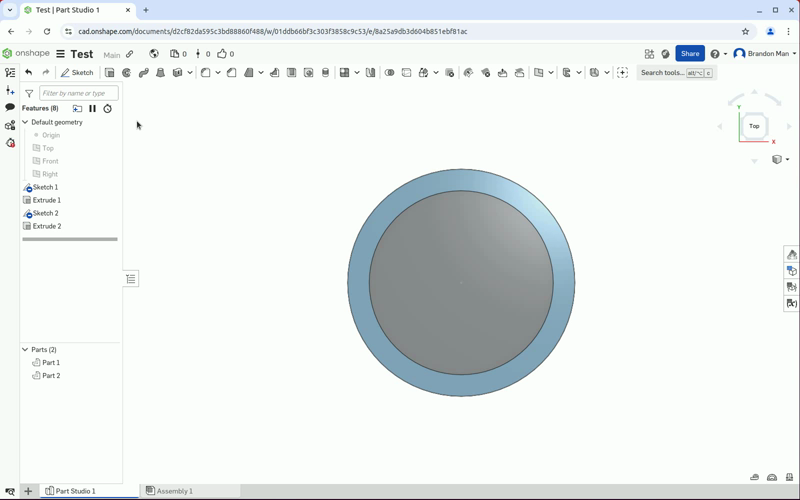
key(up, 3)
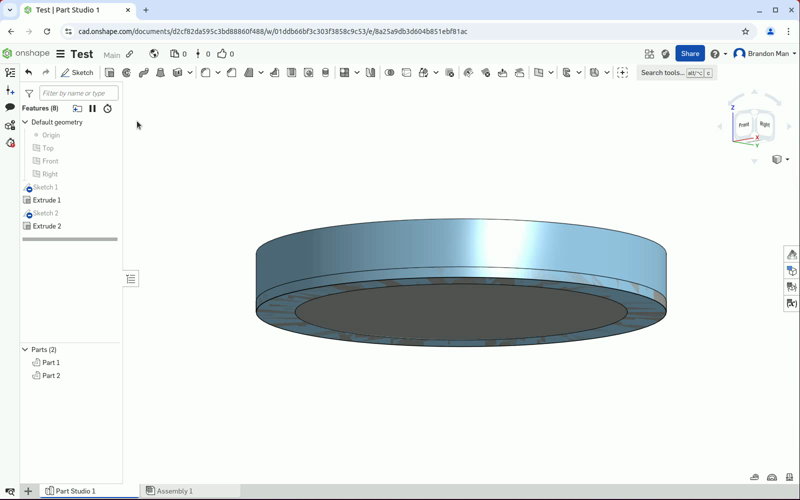
key(left, 3)
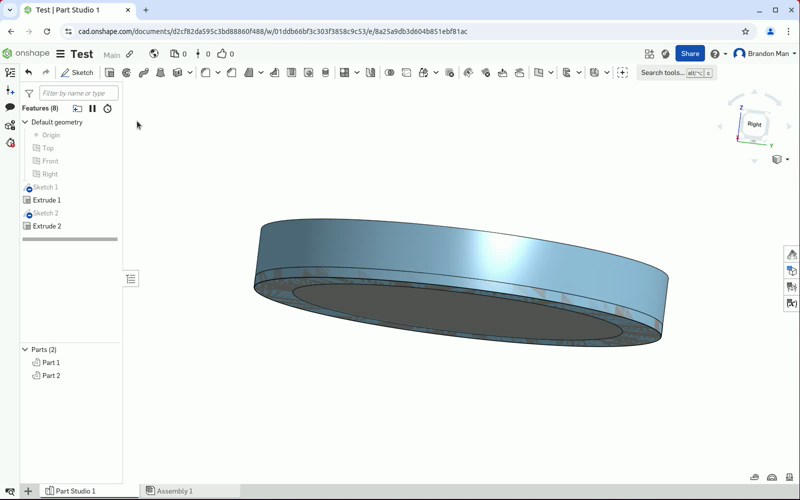
key(right, 3)
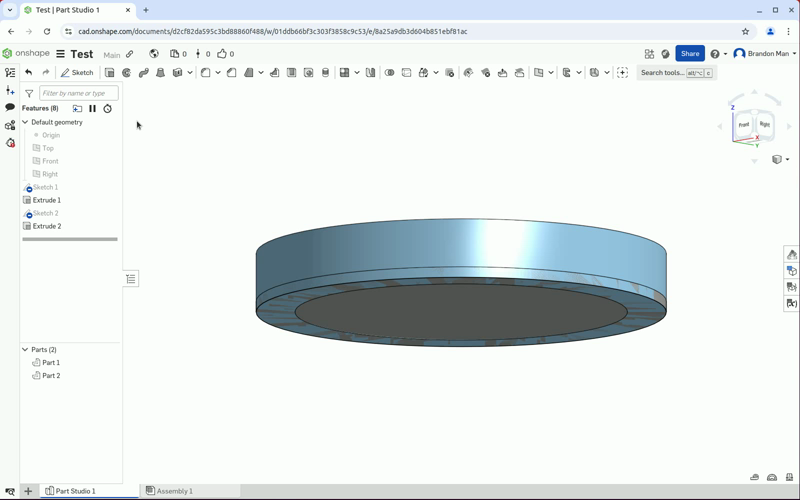
key(down, 3)
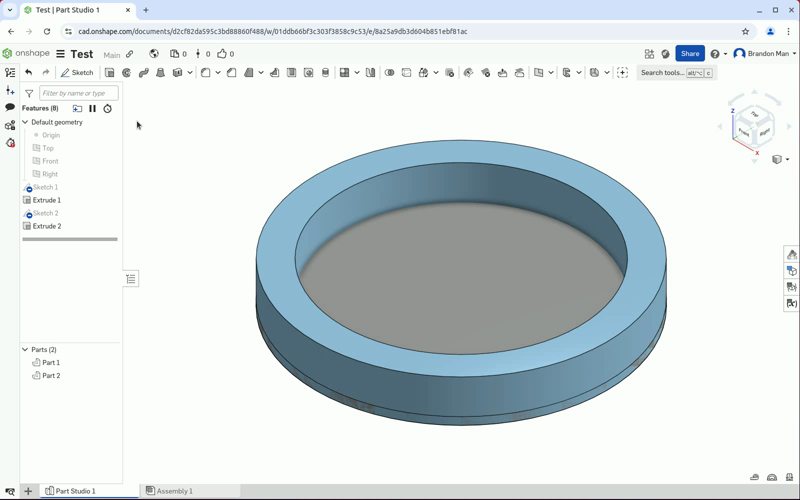
mouse_move(73, 189)
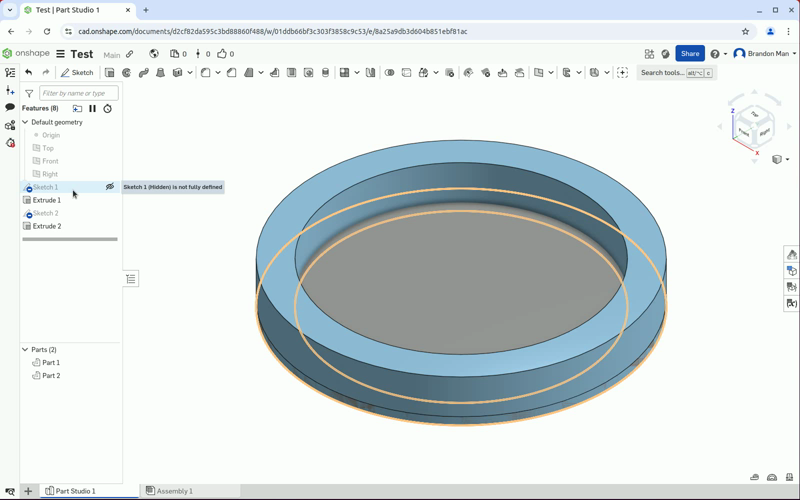
click(73, 189)